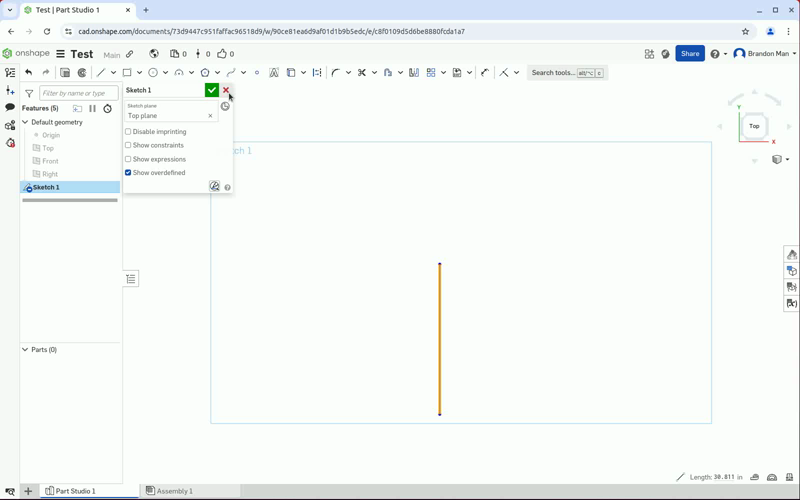
key(shift+h)
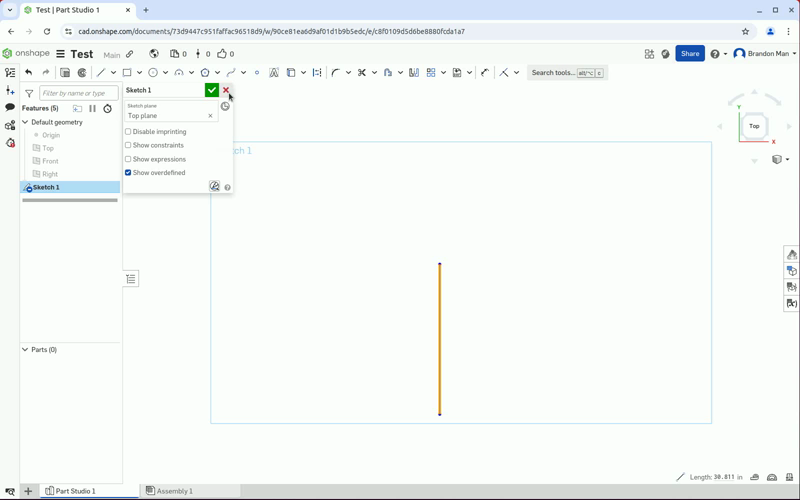
key(shift+s)
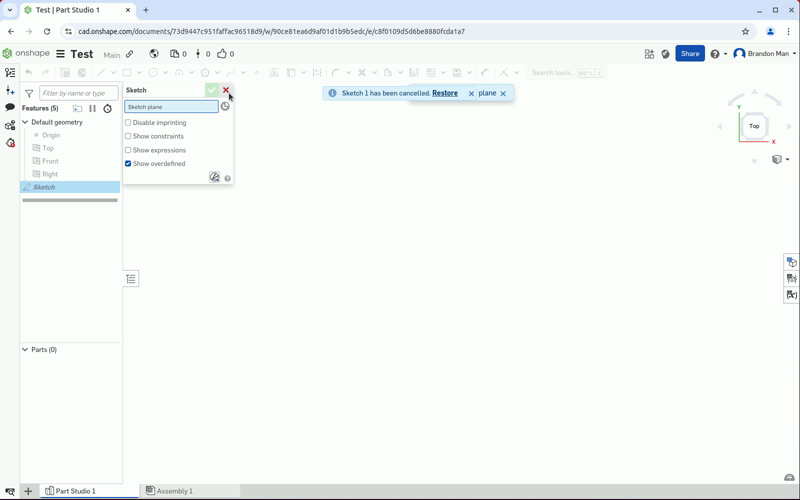
mouse_move(73, 150)
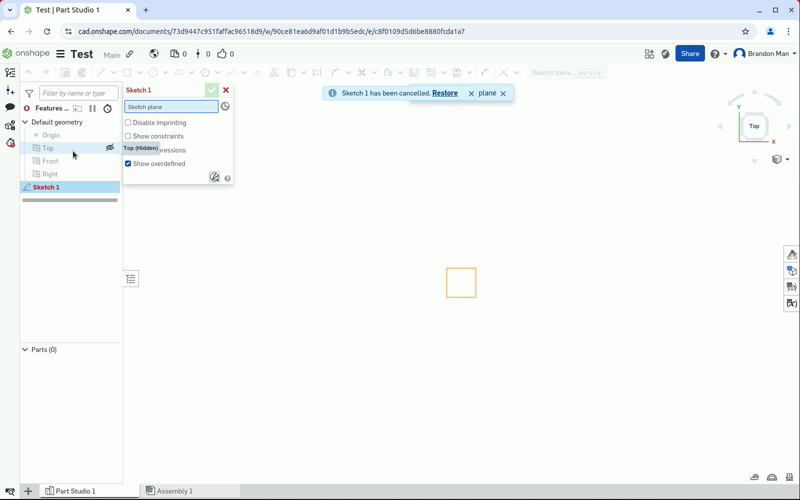
click(73, 150)
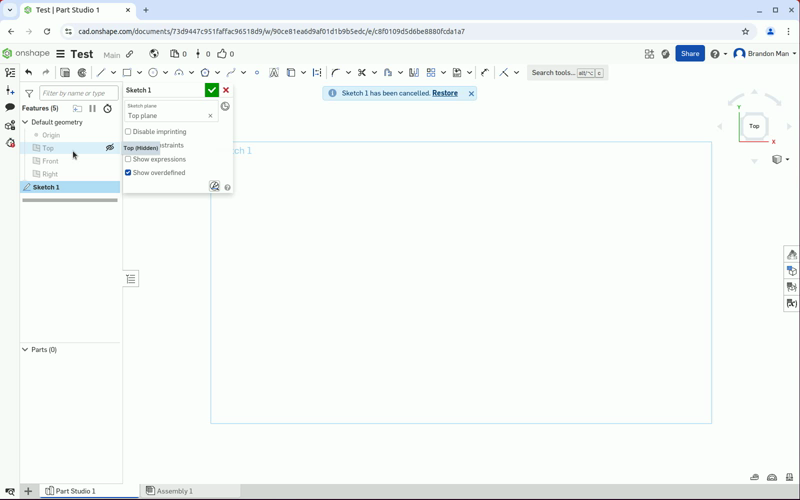
mouse_move(73, 352)
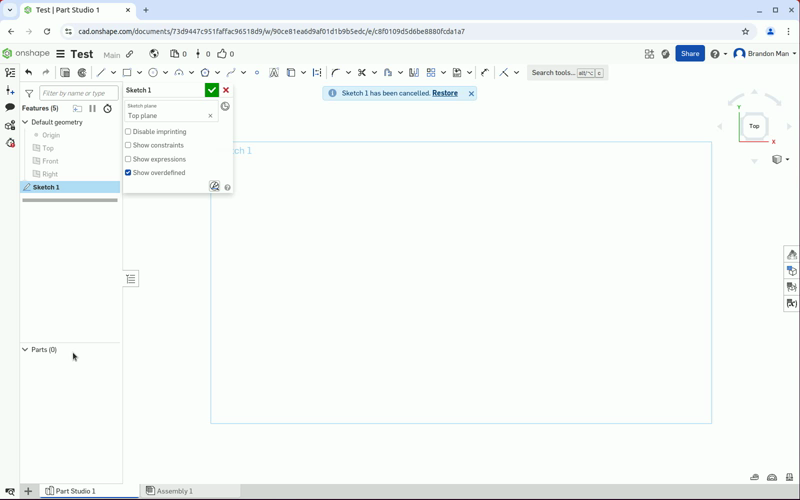
key(y)
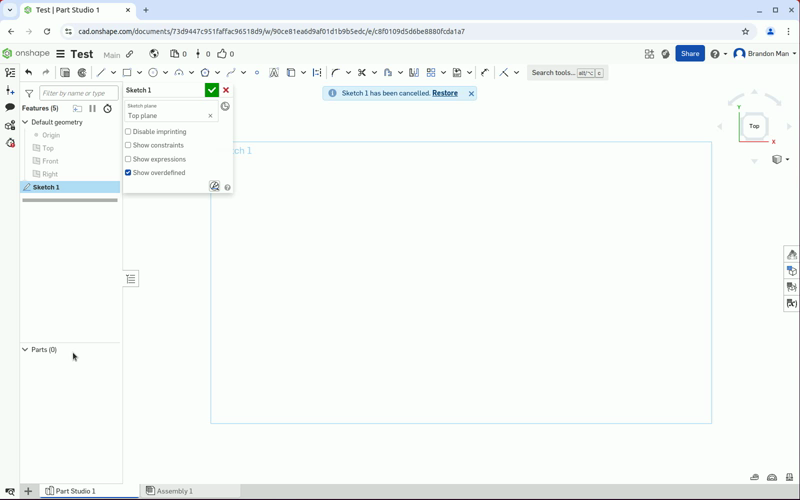
key(c)
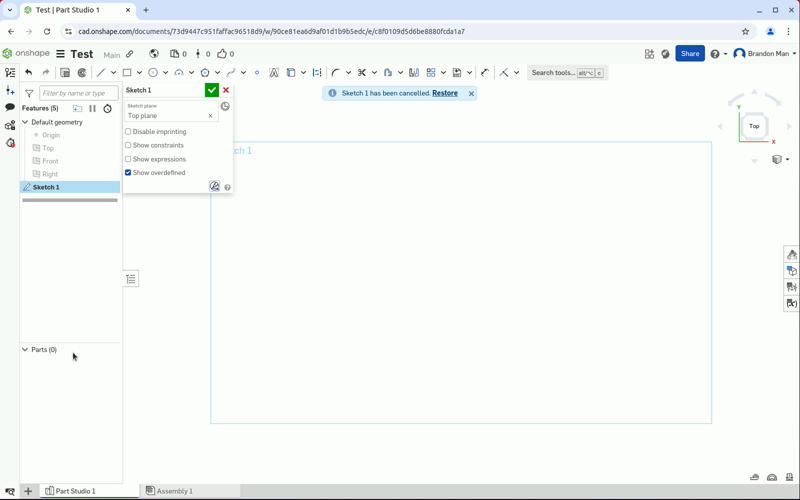
key_down(shift)
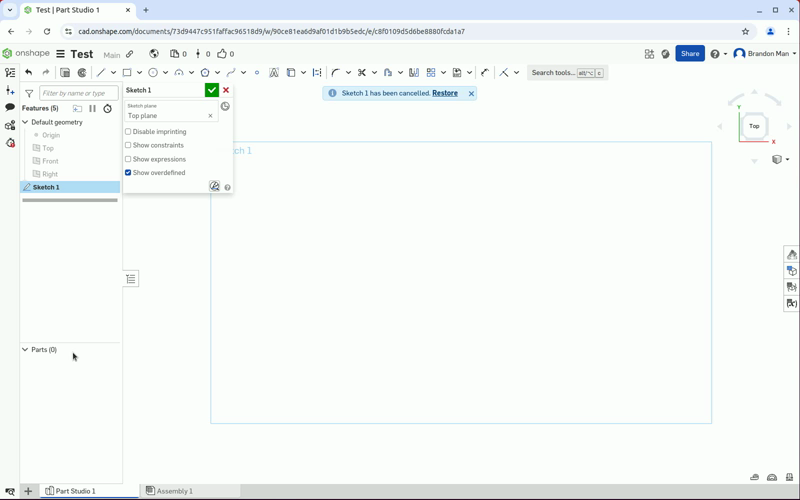
mouse_move(461, 282)
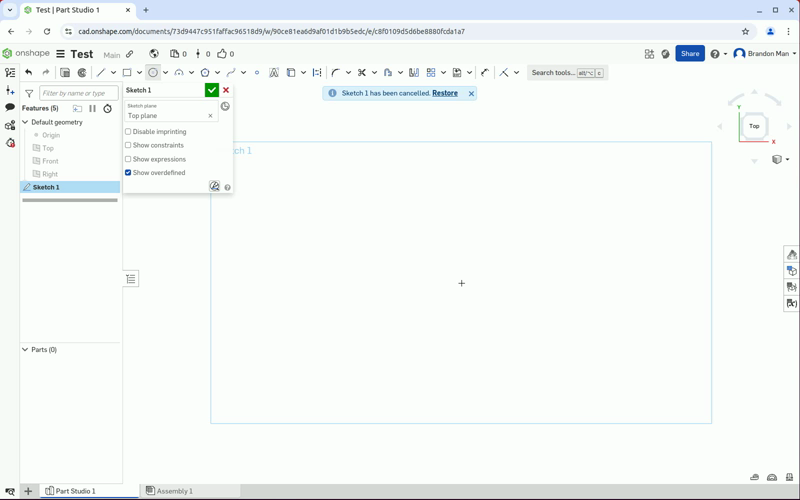
click(461, 282)
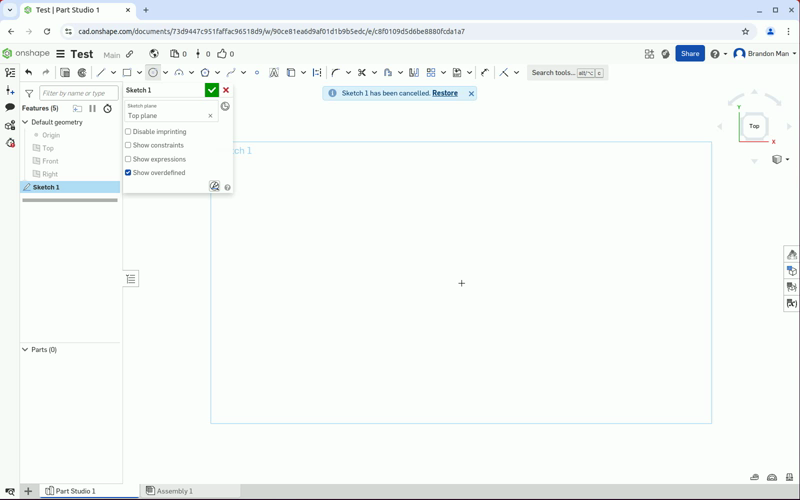
key_up(shift)
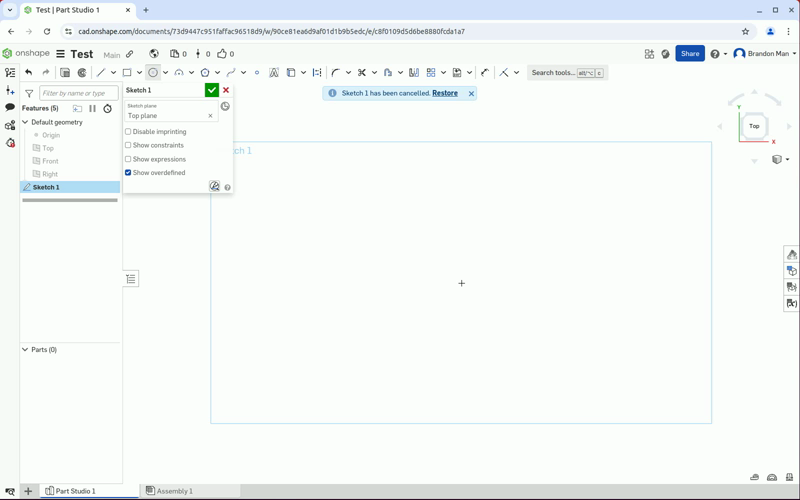
mouse_move(507, 282)
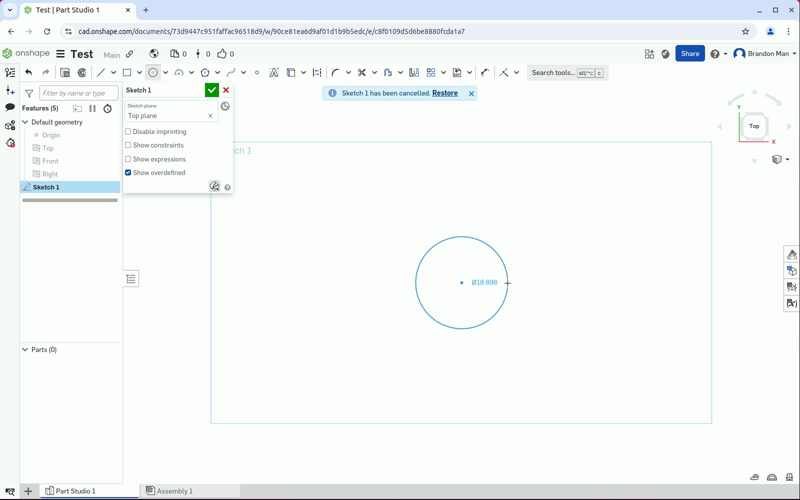
click(507, 282)
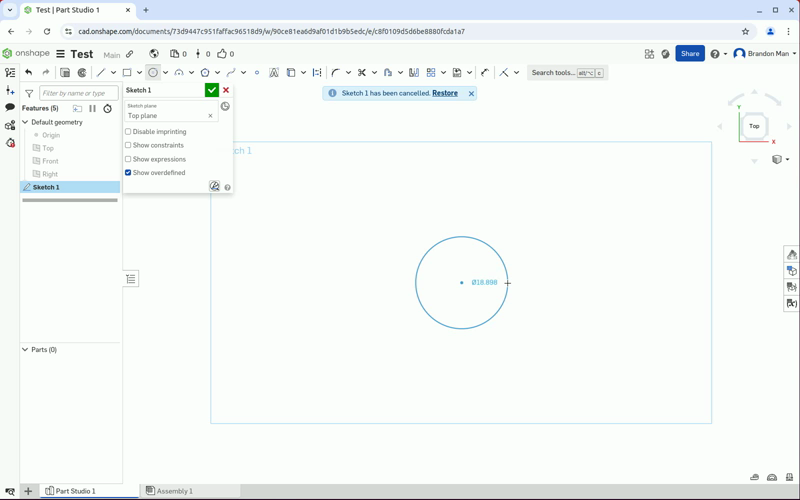
key(esc)
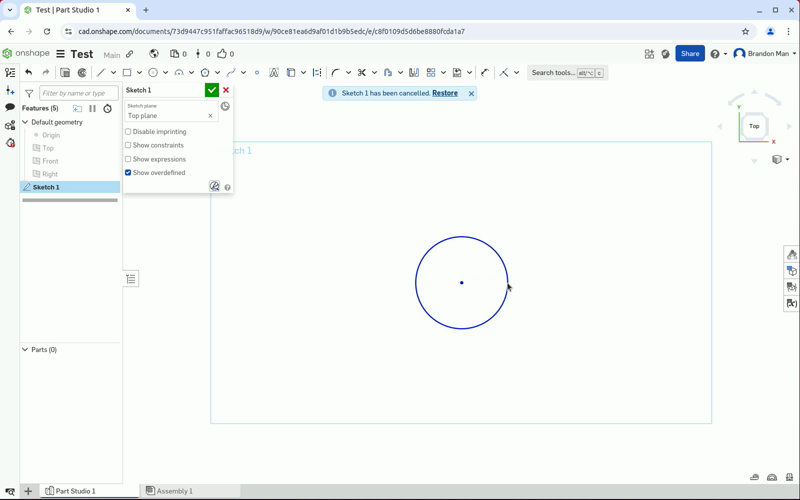
mouse_move(454, 302)
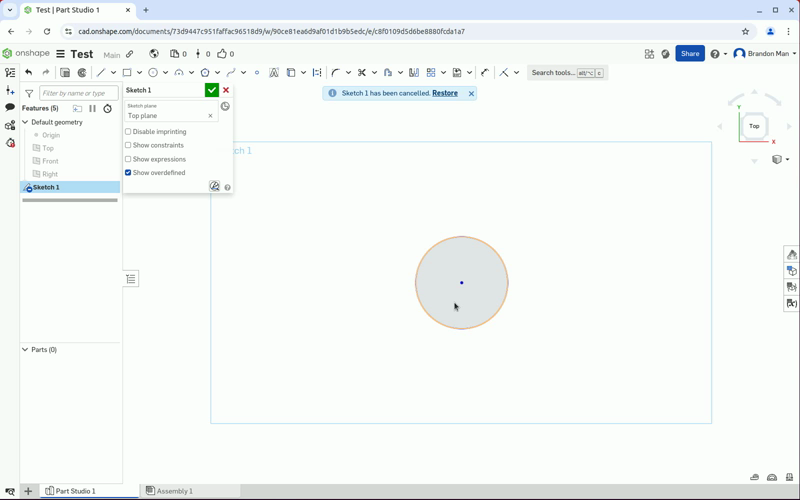
click(454, 302)
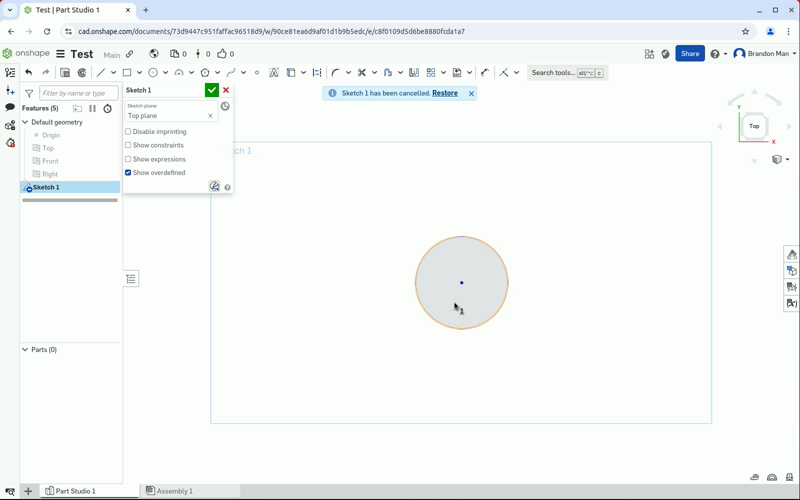
mouse_move(73, 352)
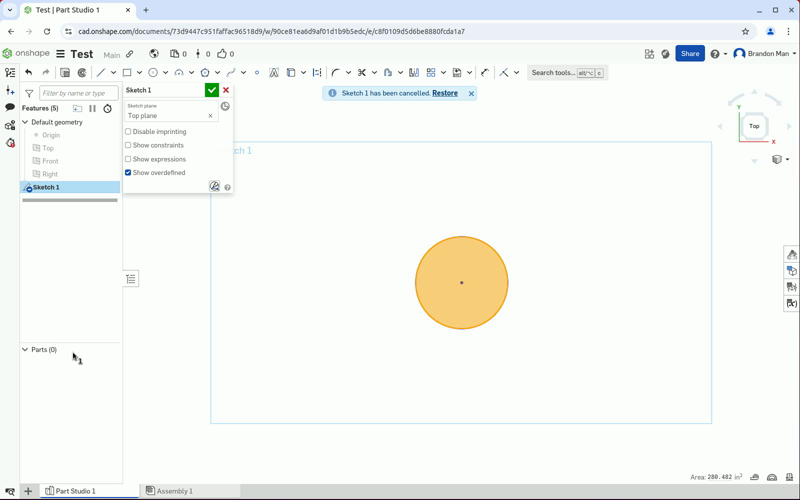
key(shift+y)
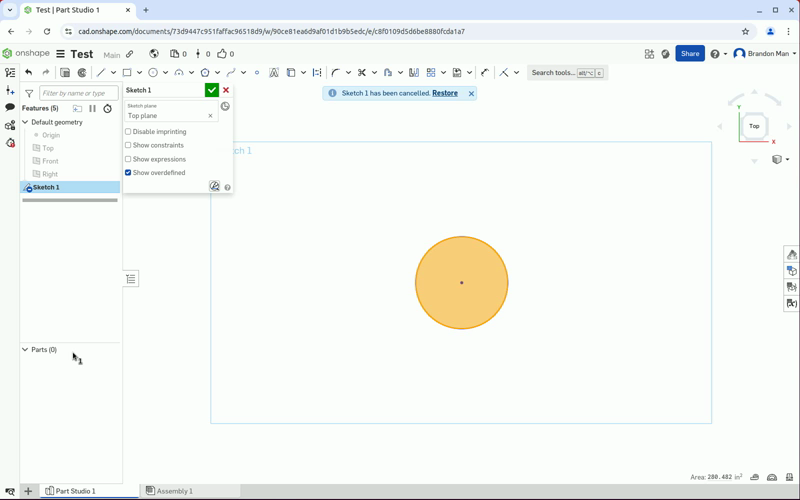
key(shift+e)
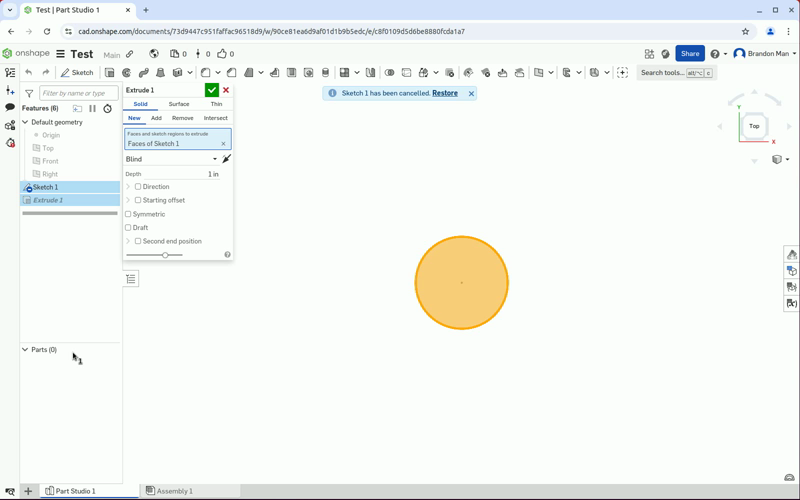
mouse_move(143, 106)
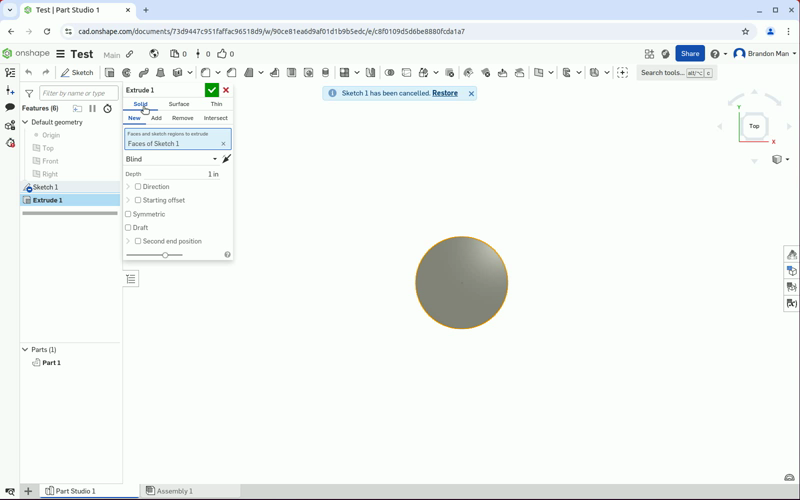
click(143, 106)
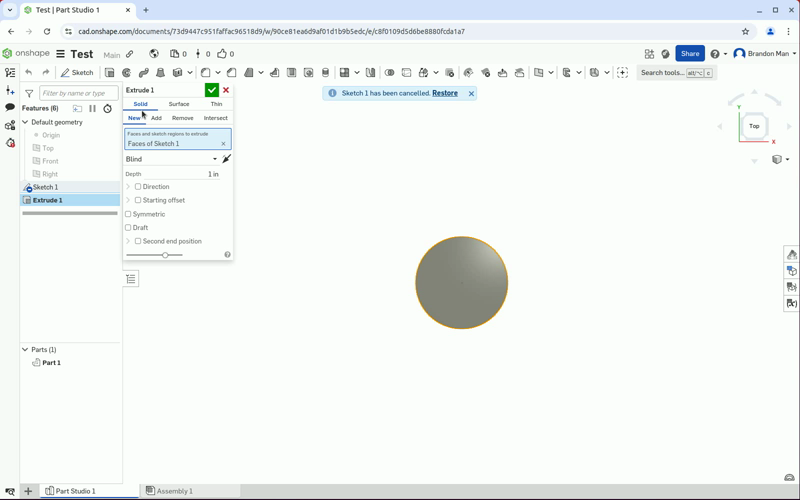
mouse_move(137, 120)
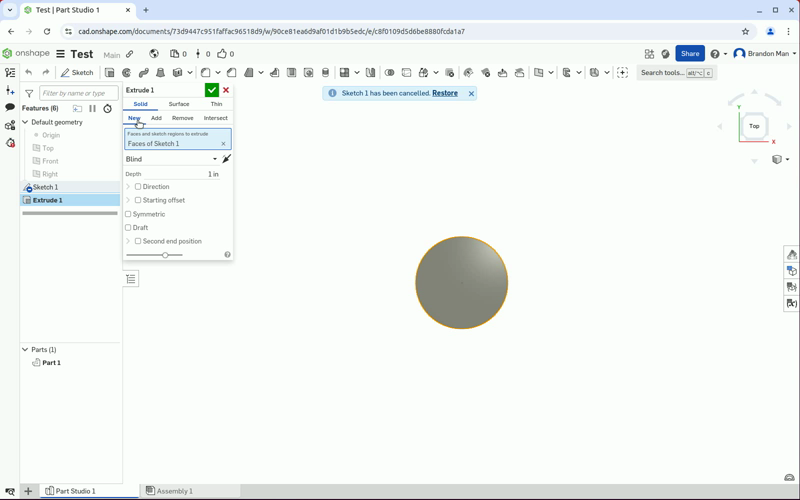
click(137, 120)
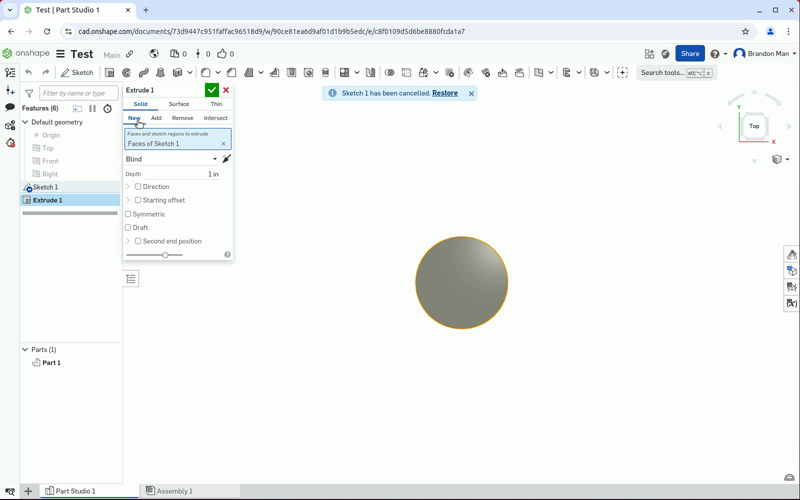
key(tab, 4)
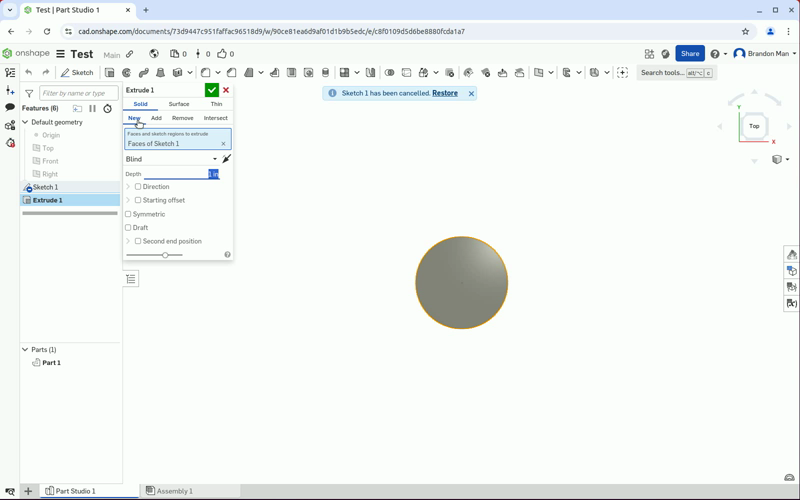
text(5.536)
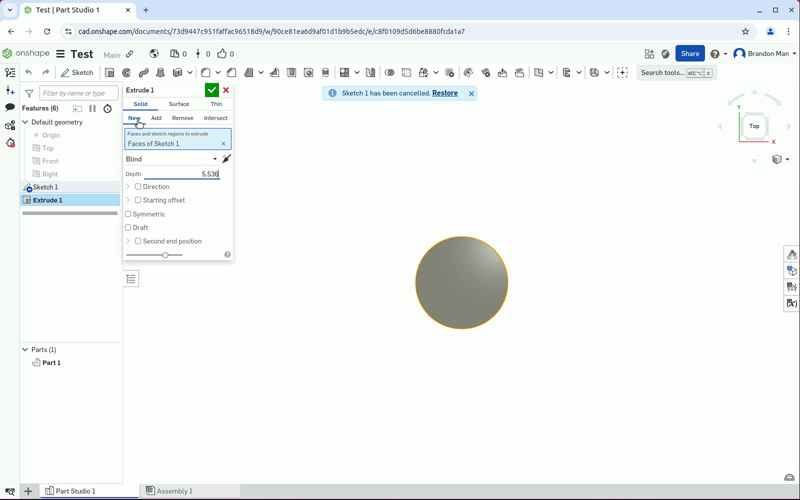
key(enter)
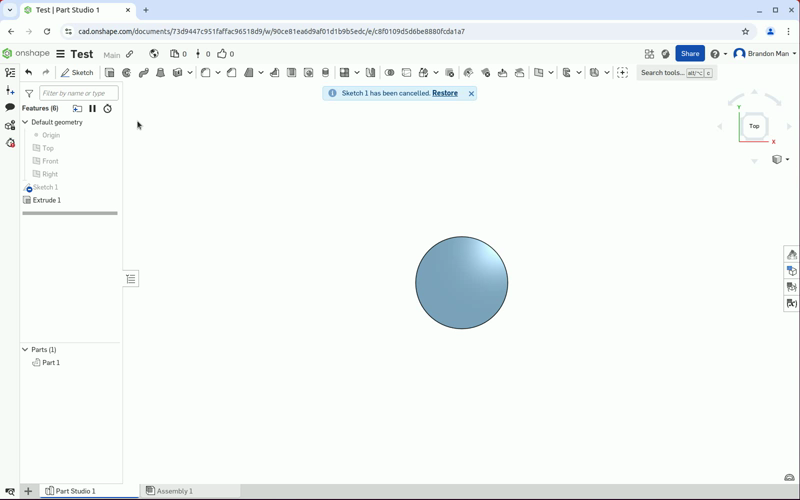
key(shift+h)
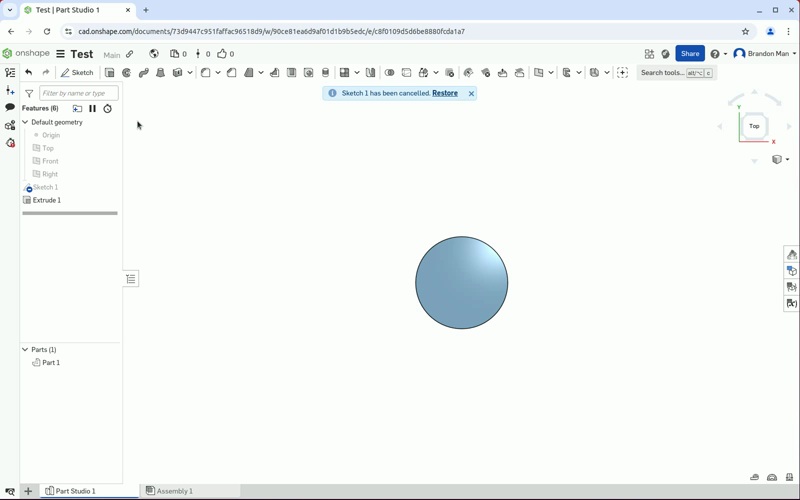
key(shift+h)
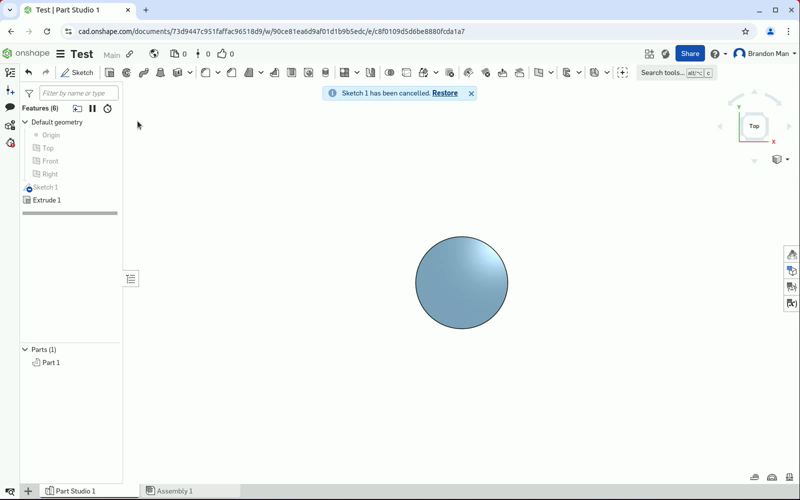
mouse_move(73, 189)
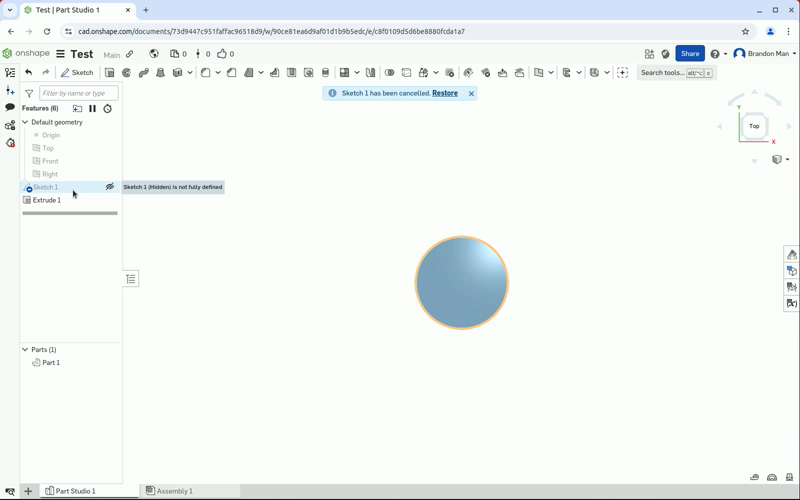
click(73, 189)
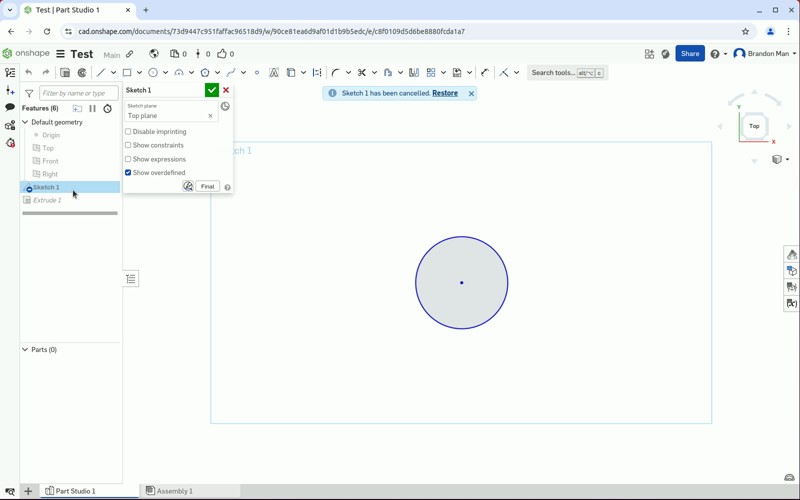
mouse_move(229, 92)
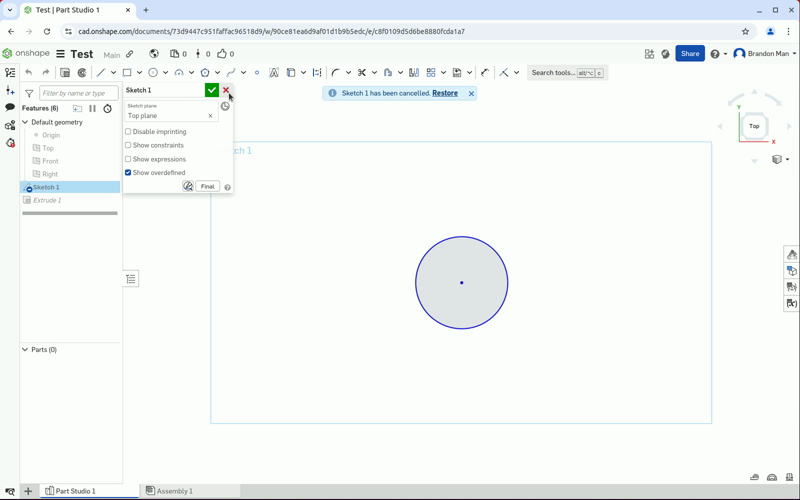
click(229, 92)
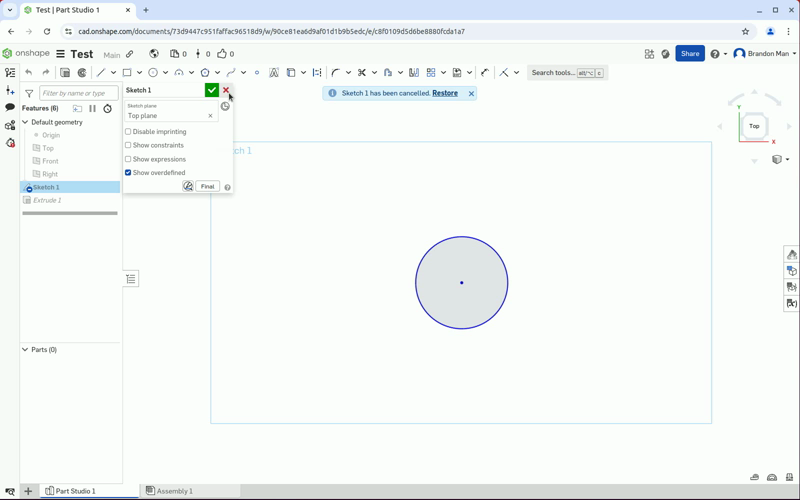
key(shift+s)
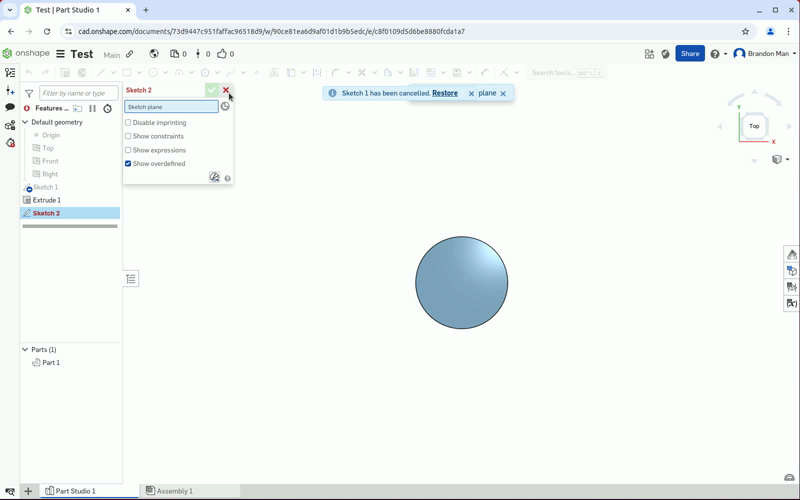
mouse_move(73, 150)
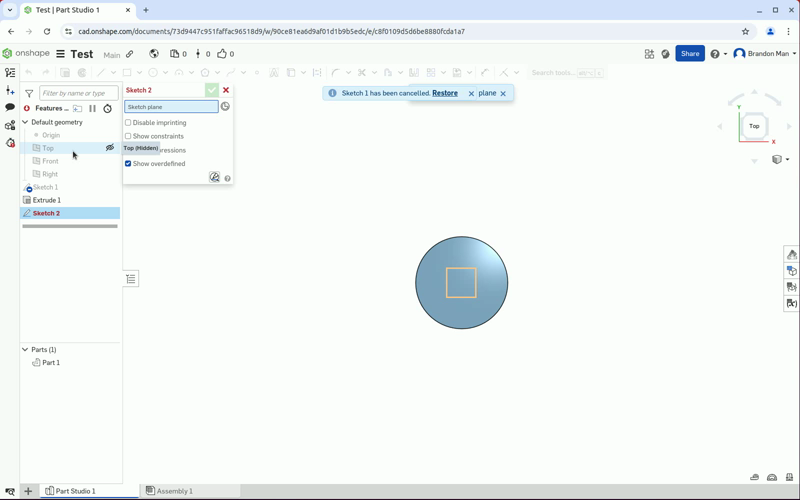
click(73, 150)
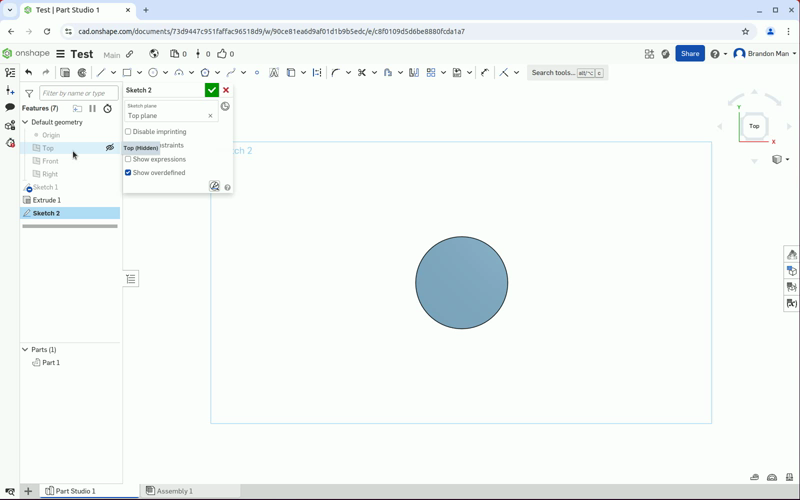
mouse_move(73, 352)
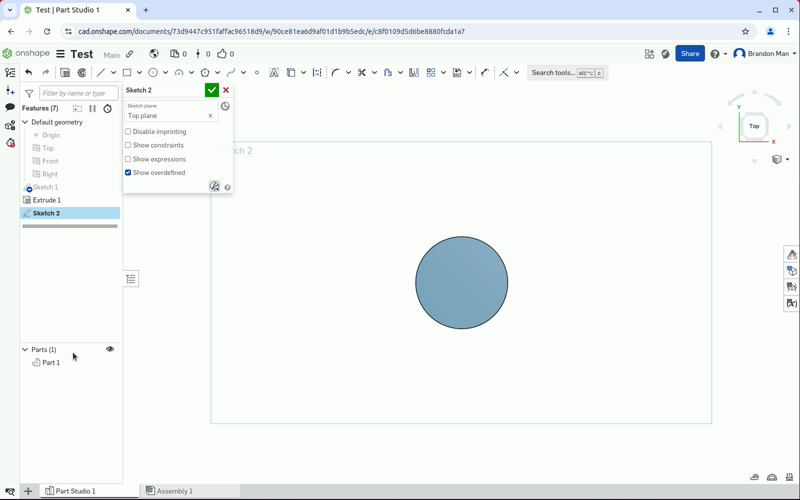
key(y)
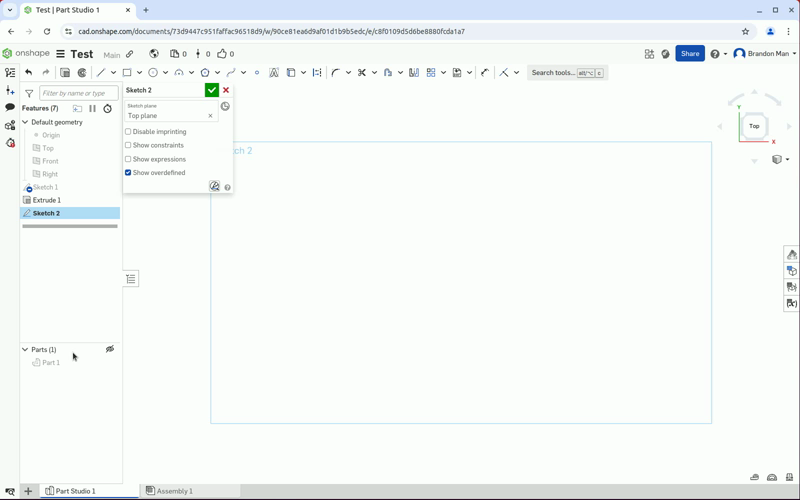
key(c)
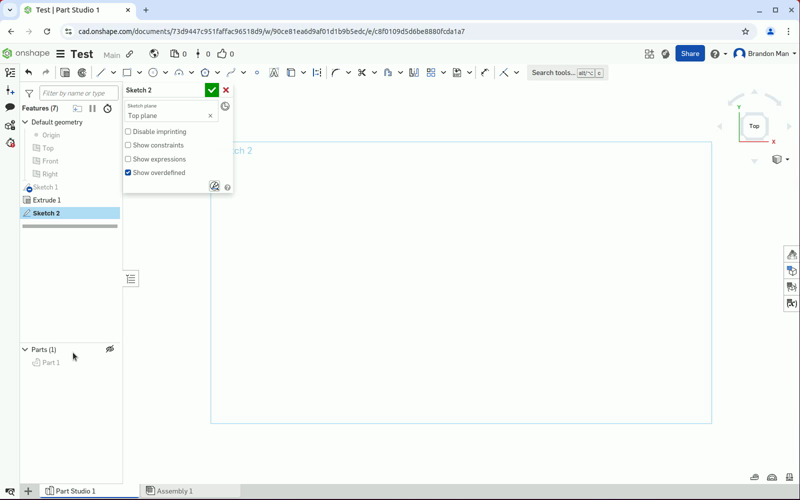
key_down(shift)
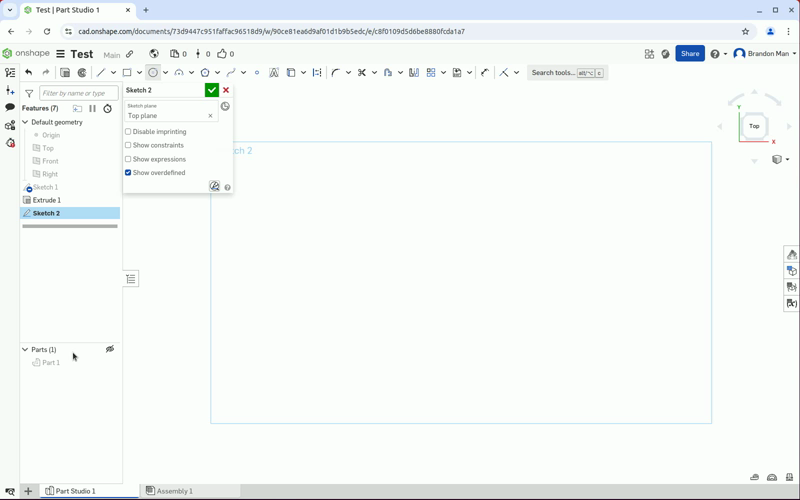
mouse_move(461, 282)
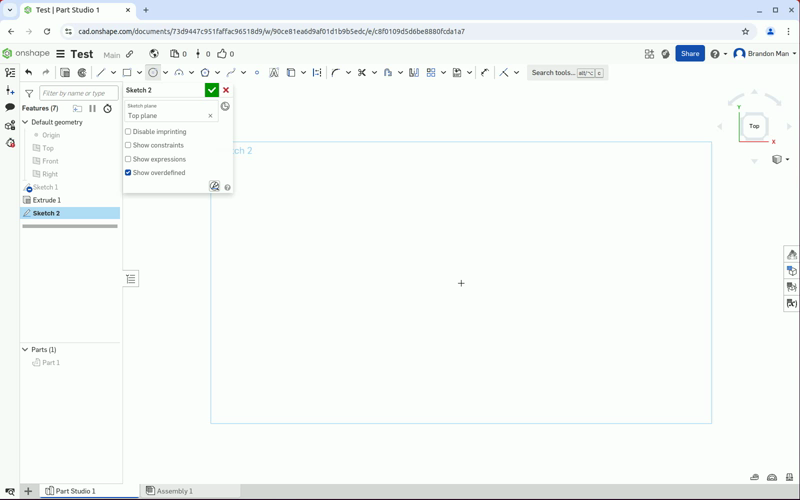
click(461, 282)
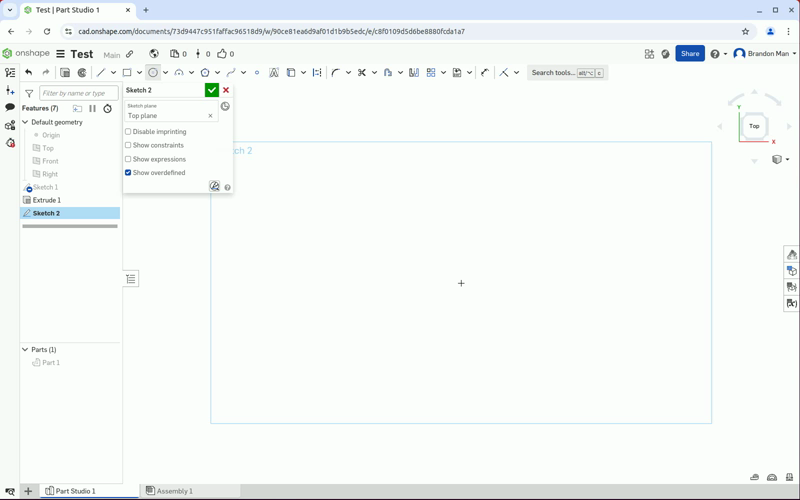
key_up(shift)
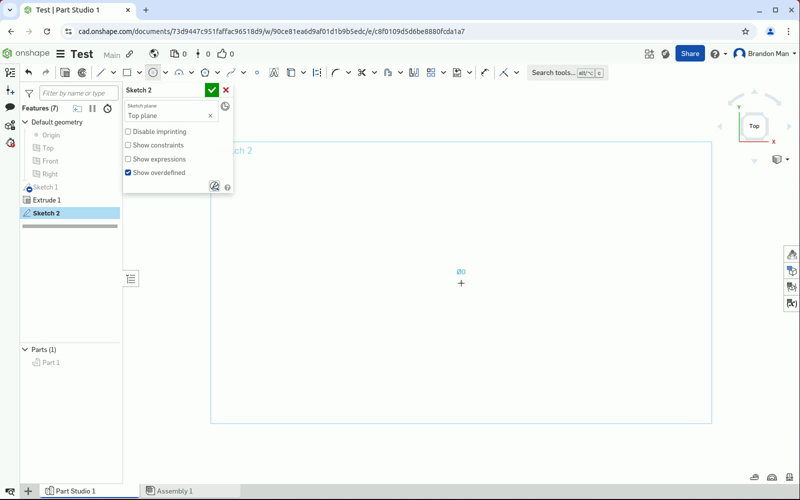
mouse_move(489, 282)
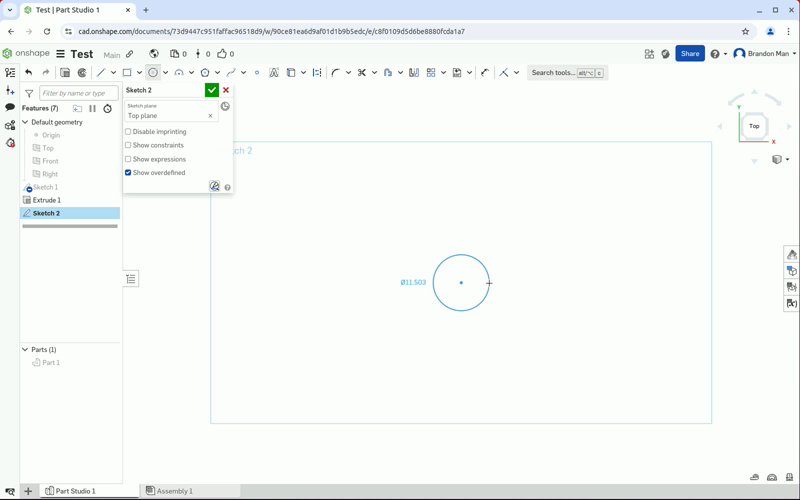
click(489, 282)
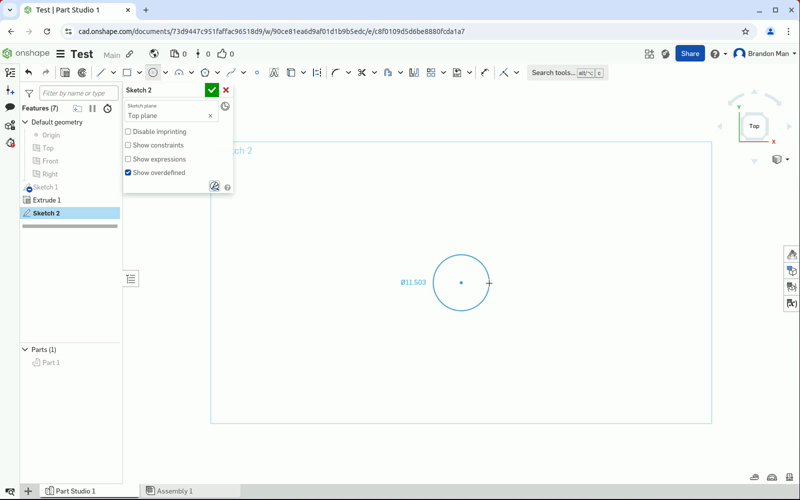
key(esc)
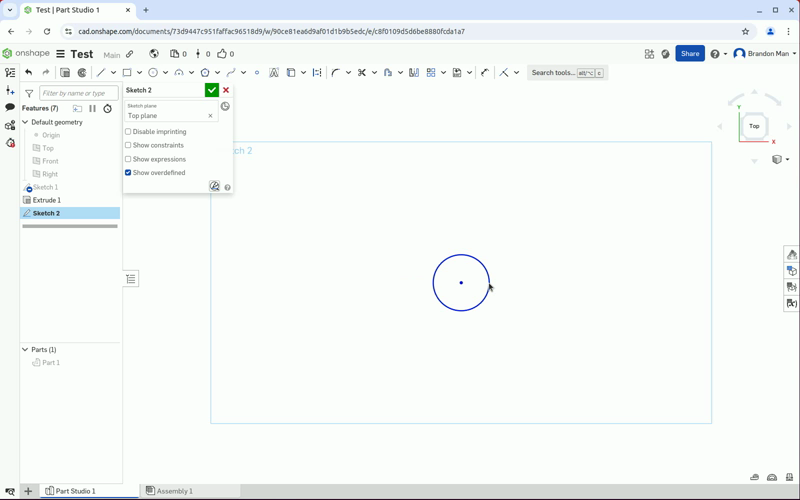
mouse_move(441, 275)
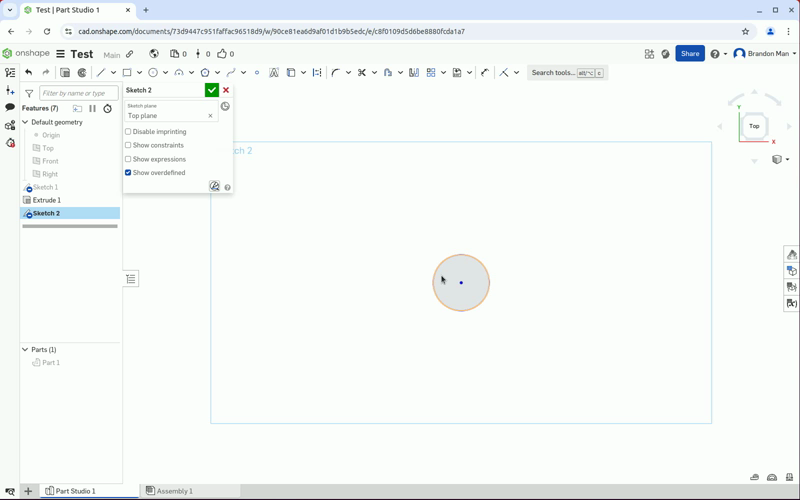
click(441, 275)
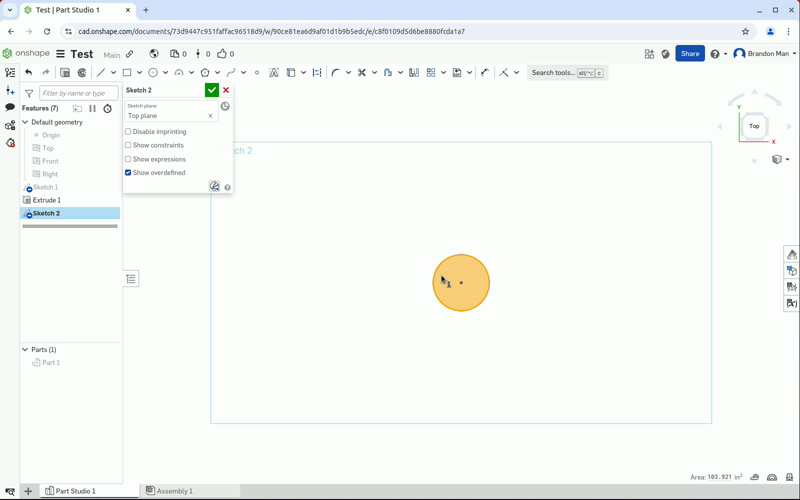
mouse_move(73, 352)
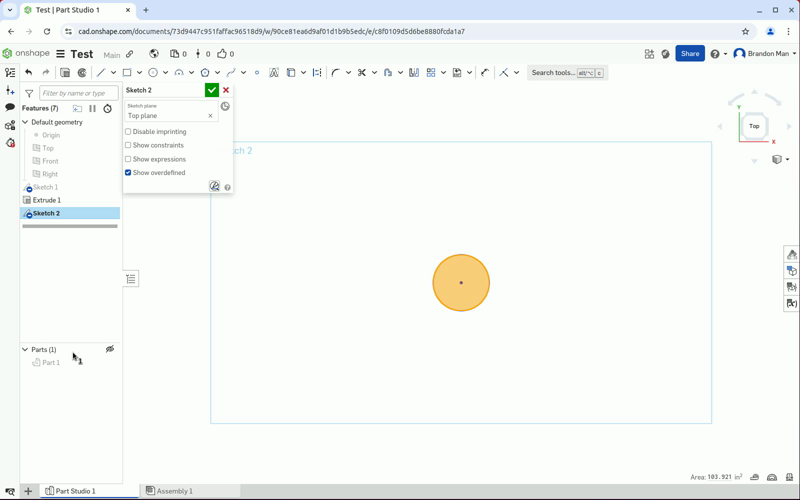
key(shift+y)
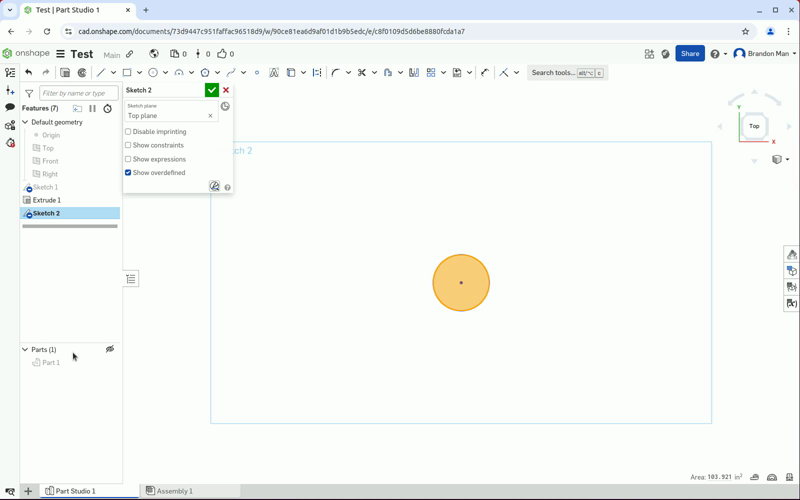
key(shift+e)
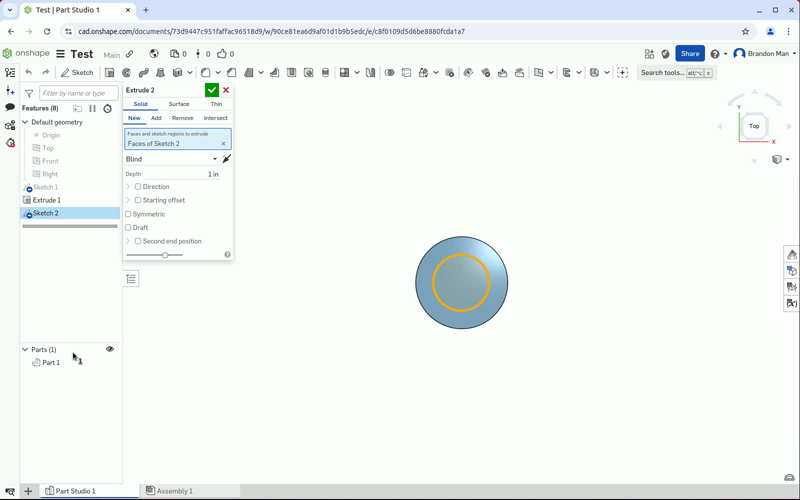
mouse_move(143, 106)
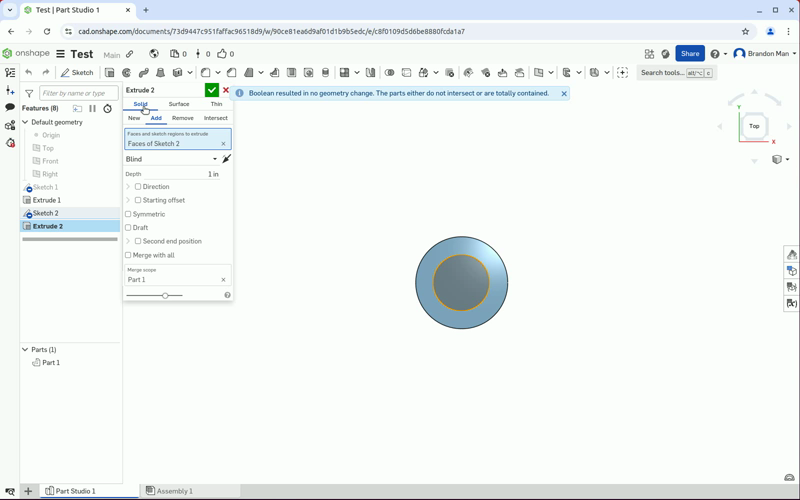
click(143, 106)
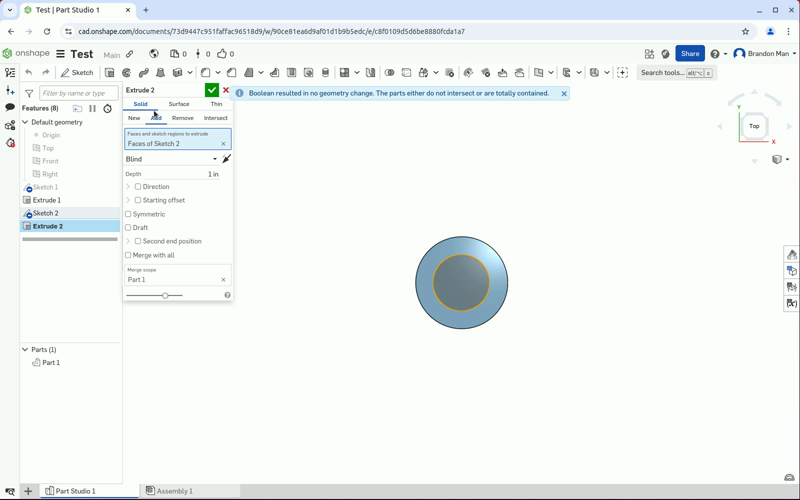
mouse_move(186, 120)
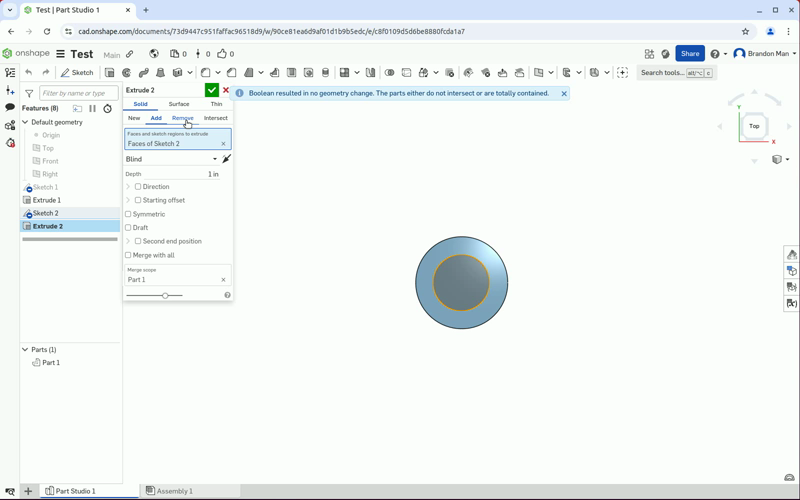
click(186, 120)
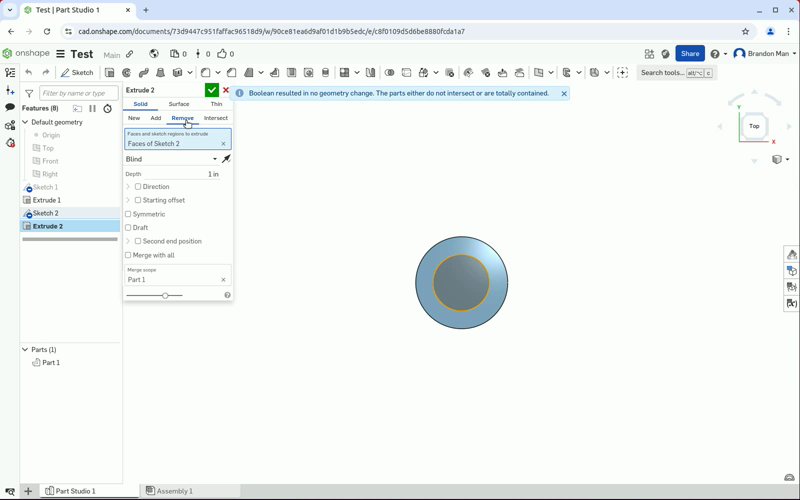
key(tab, 4)
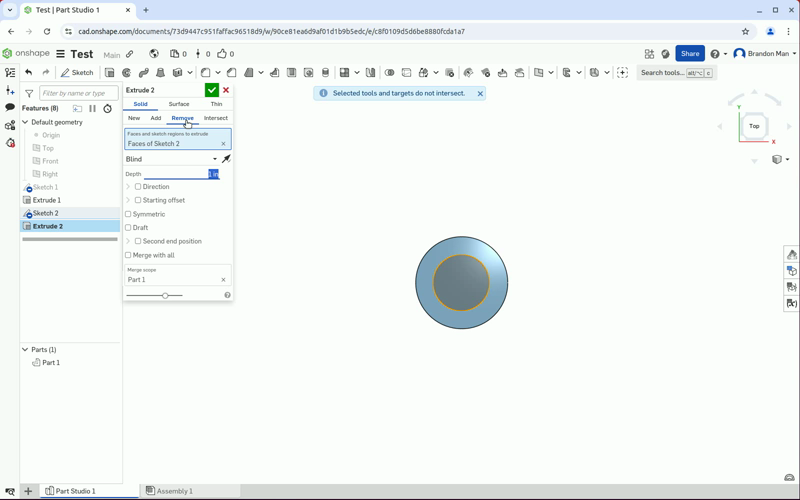
text(-5.536)
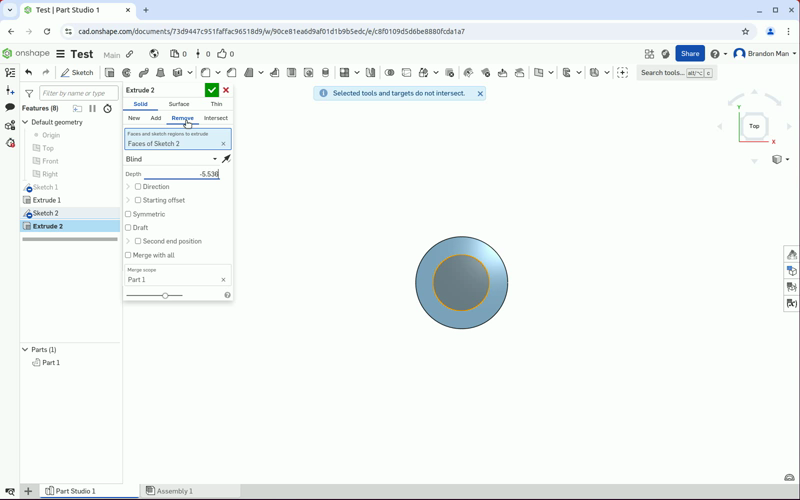
key(tab, 6)
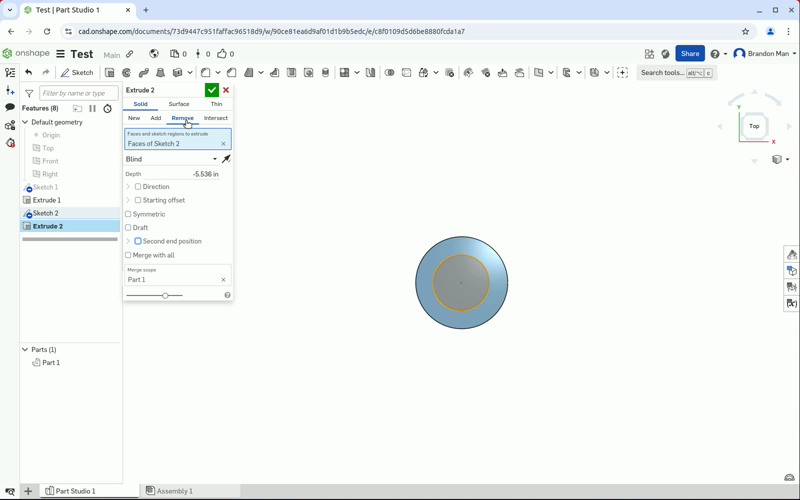
key(space)
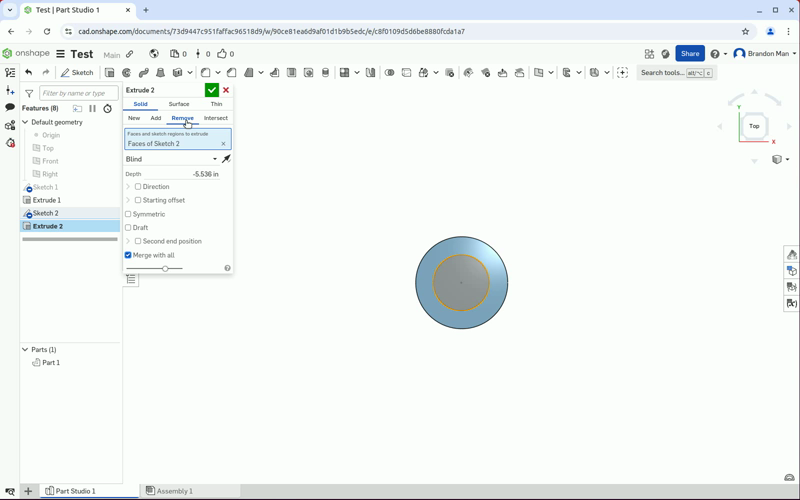
key(enter)
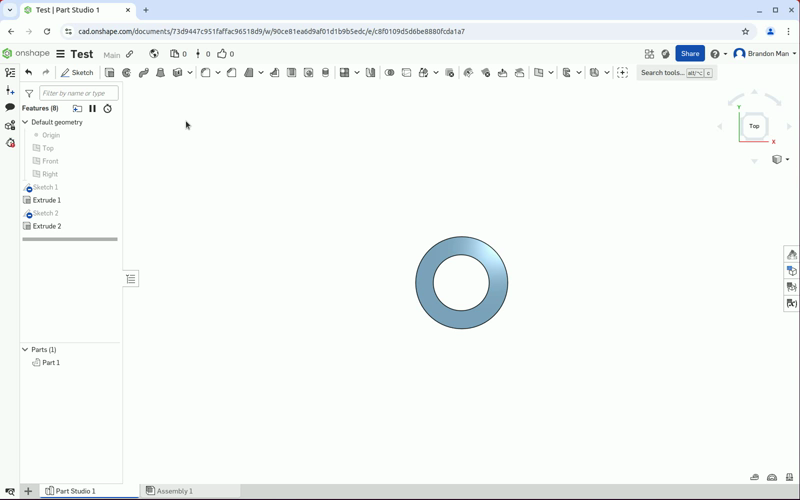
key(shift+h)
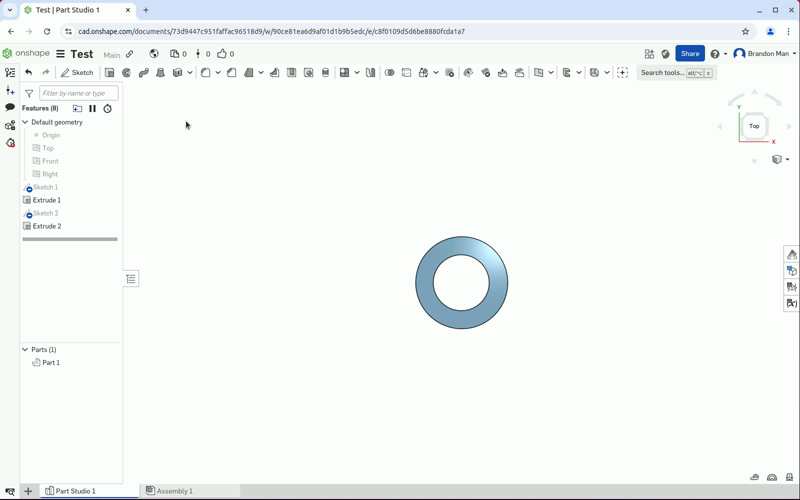
key(shift+h)
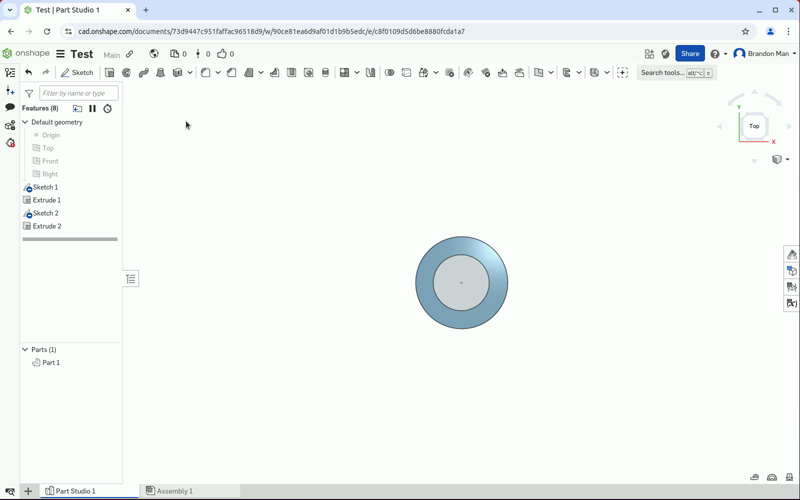
key(shift+7)
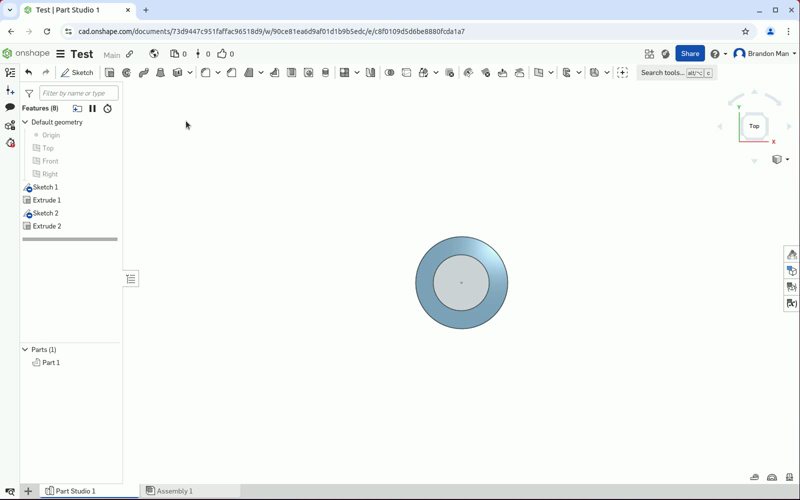
key(up, 3)
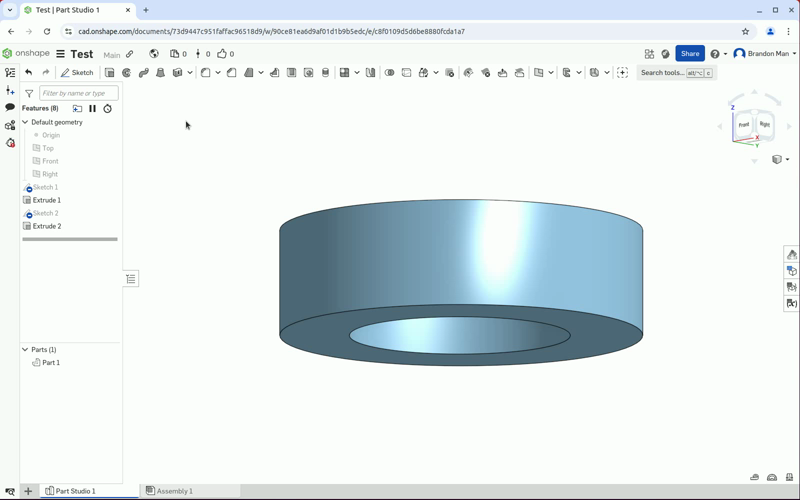
key(left, 3)
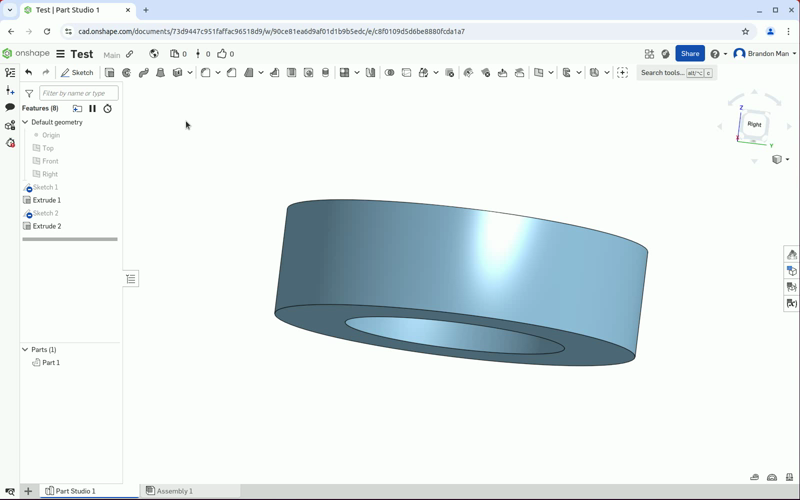
key(right, 3)
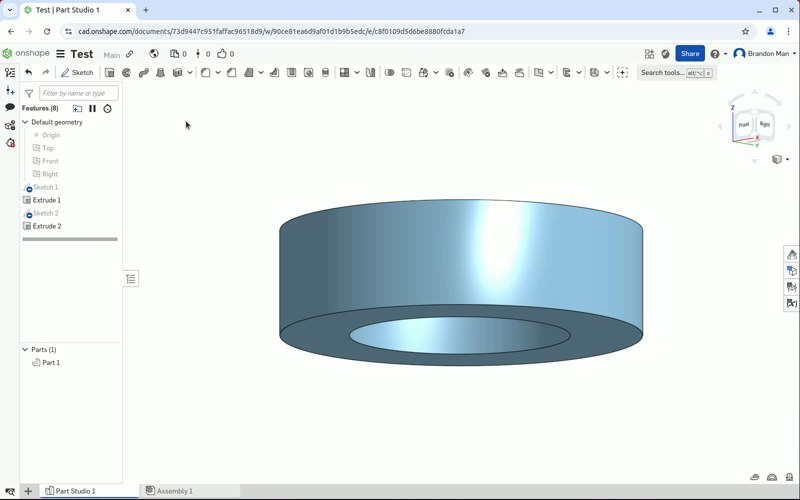
key(down, 3)
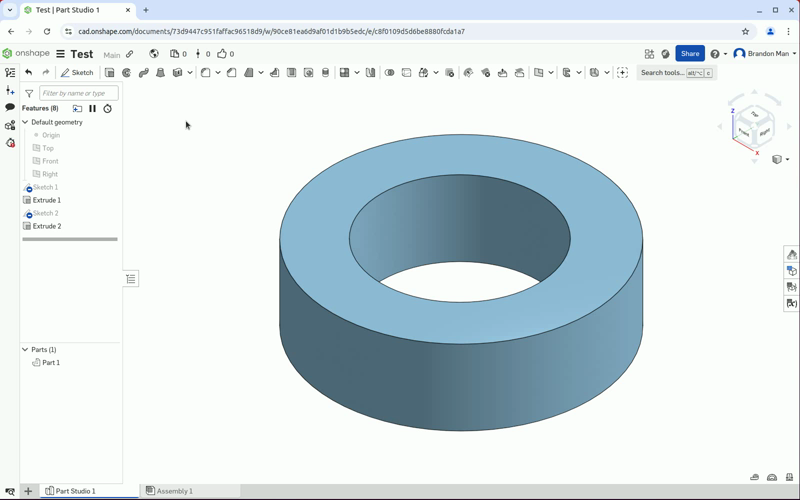
mouse_move(73, 189)
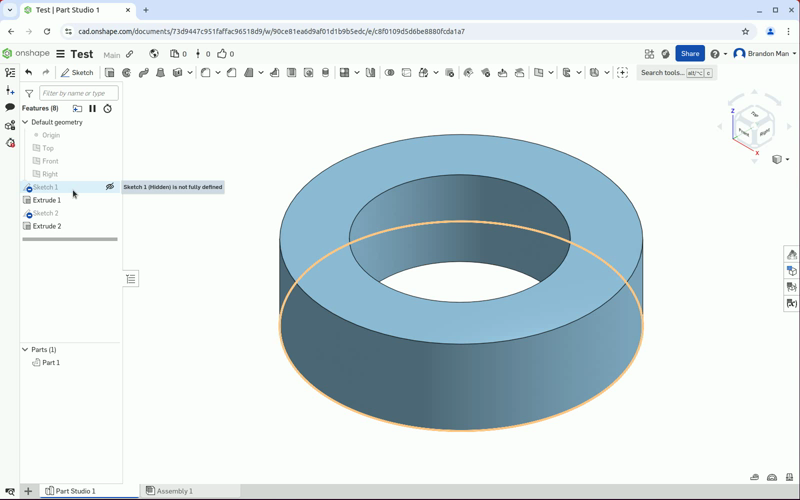
click(73, 189)